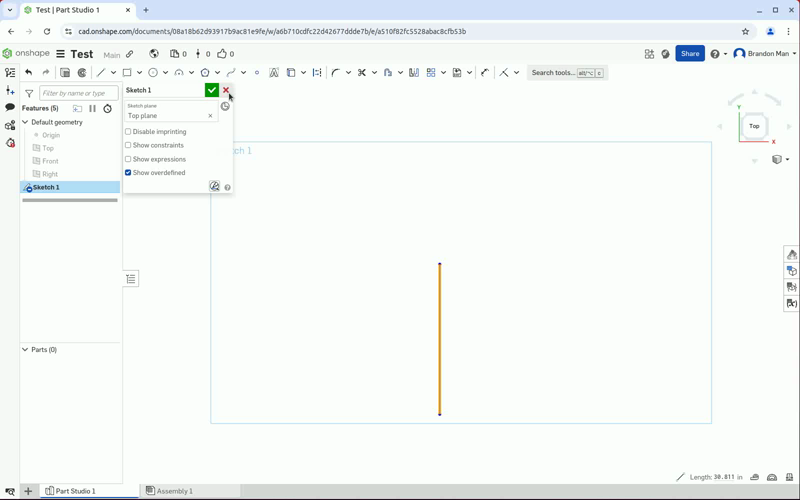
key(shift+h)
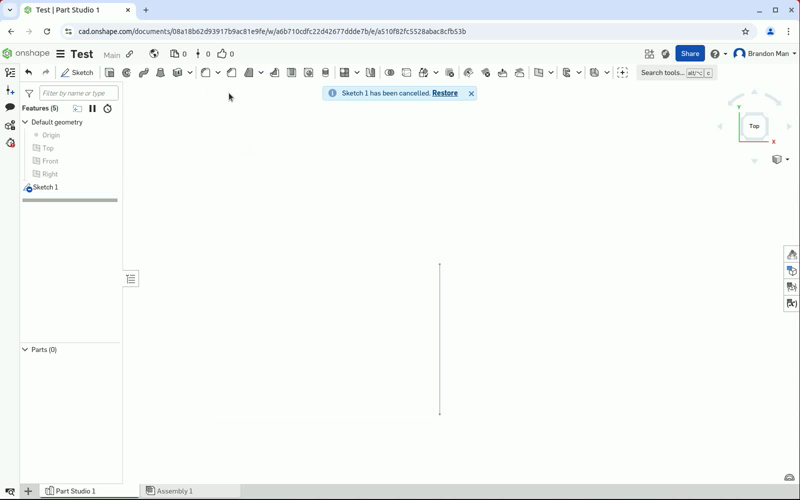
key(shift+s)
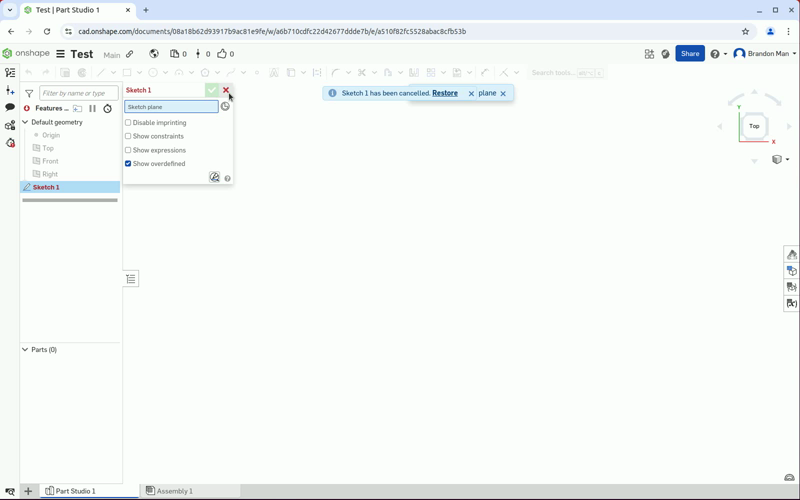
mouse_move(73, 150)
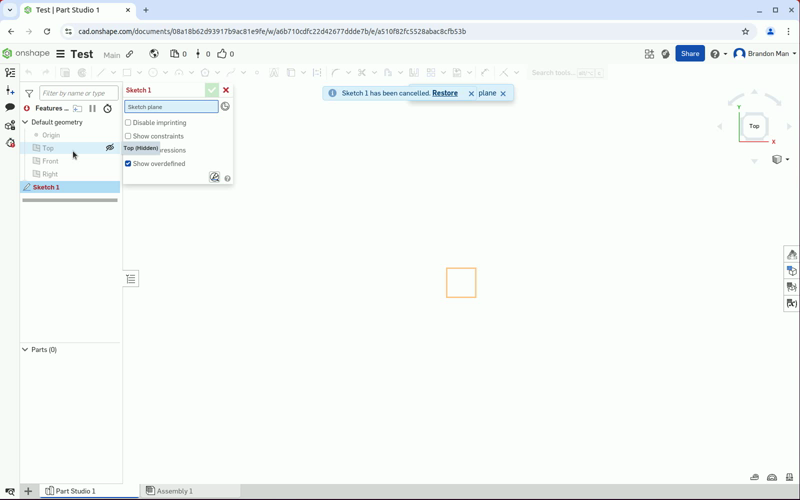
click(73, 150)
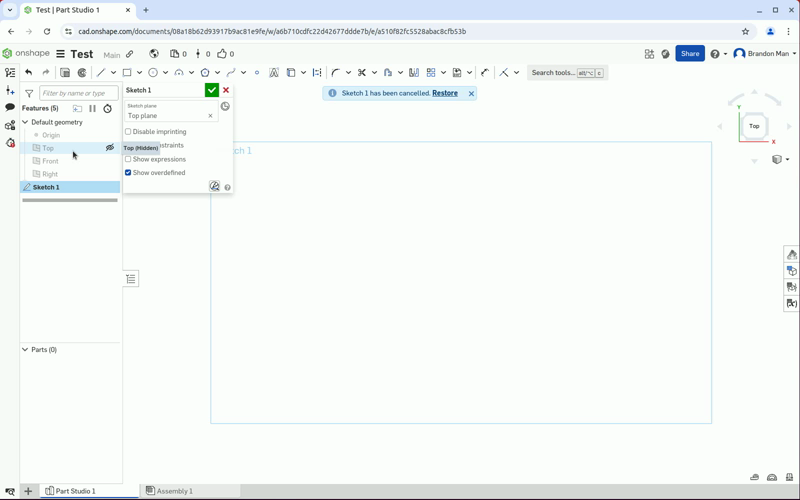
mouse_move(73, 352)
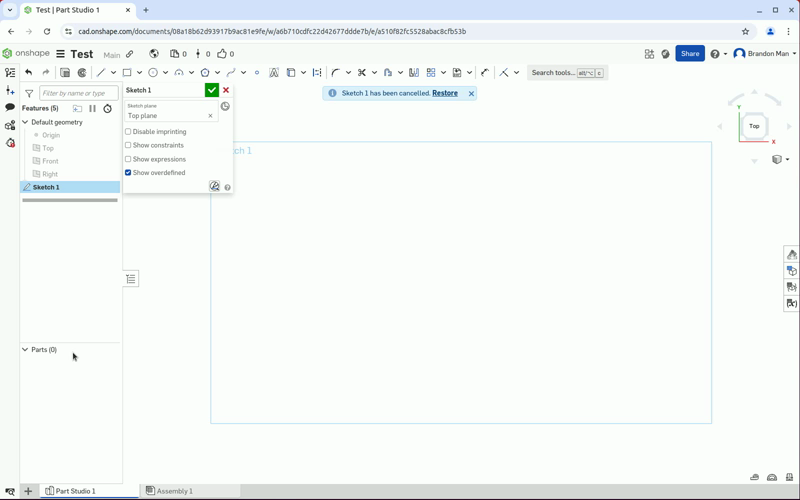
key(y)
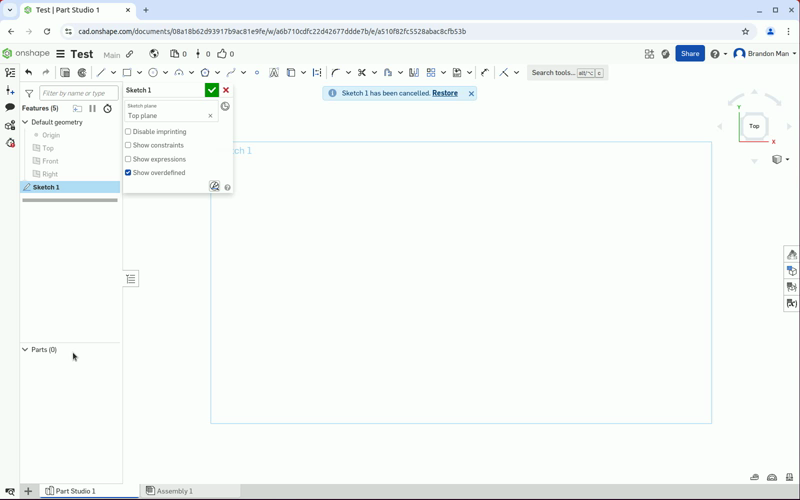
key(l)
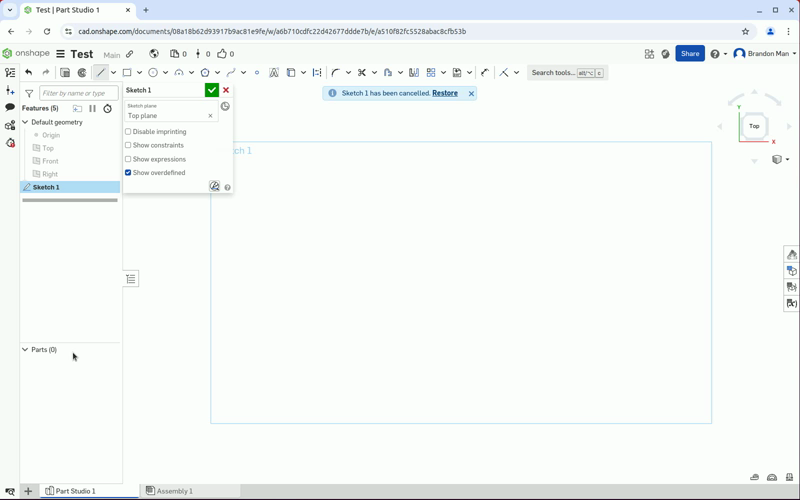
key_down(shift)
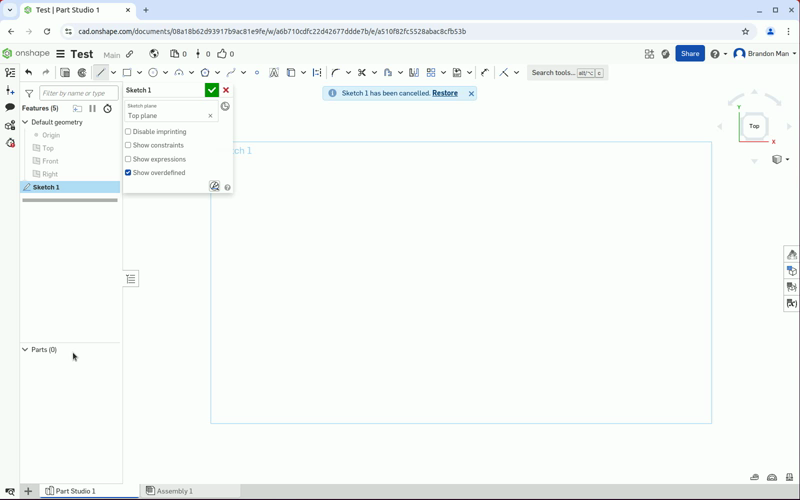
mouse_move(348, 351)
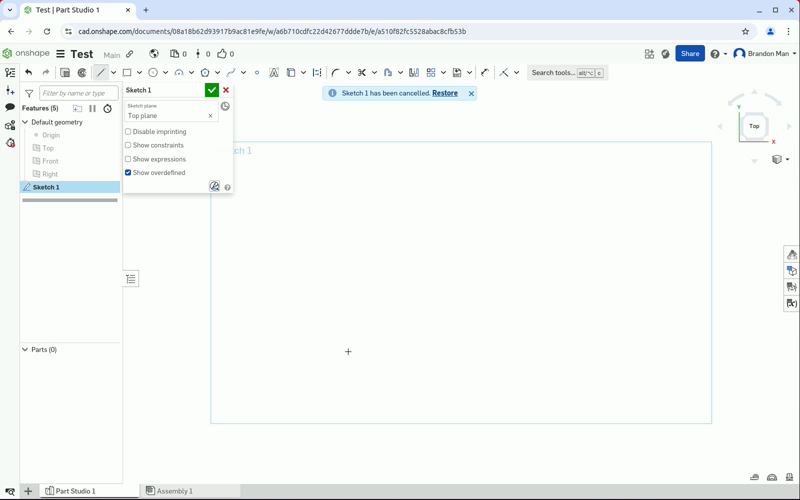
click(348, 351)
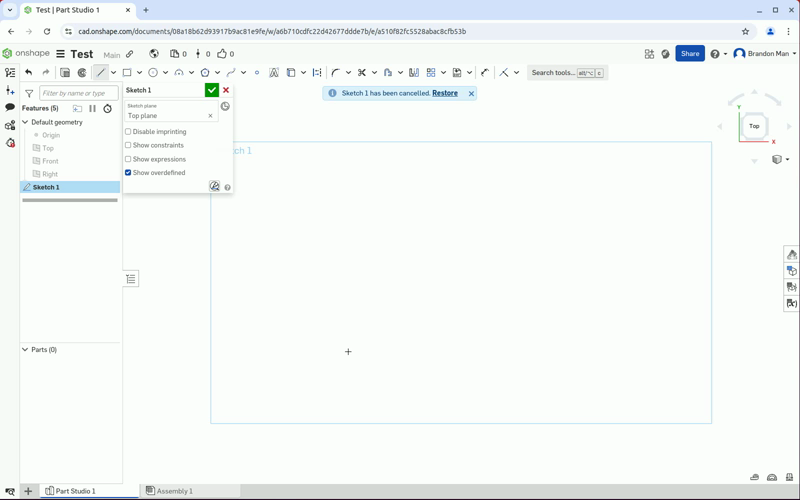
key_up(shift)
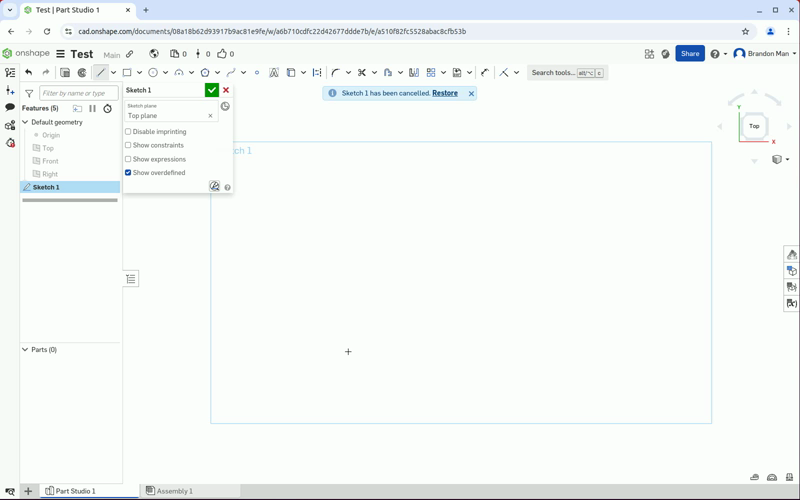
key_down(shift)
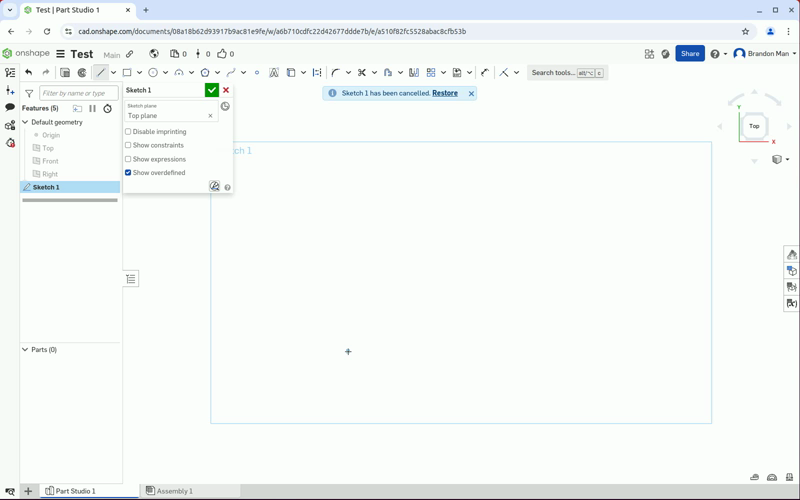
mouse_move(572, 351)
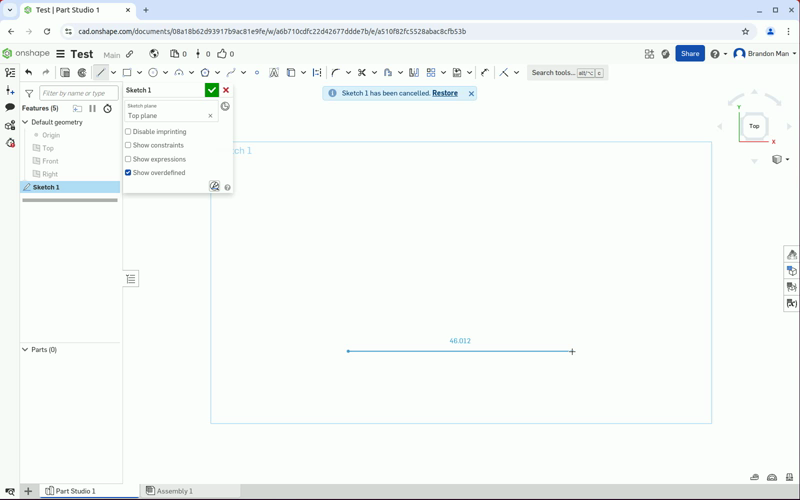
click(572, 351)
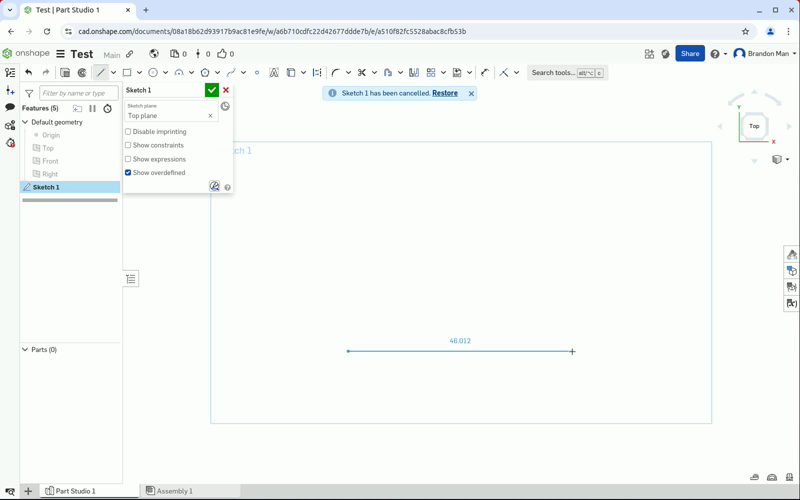
key_up(shift)
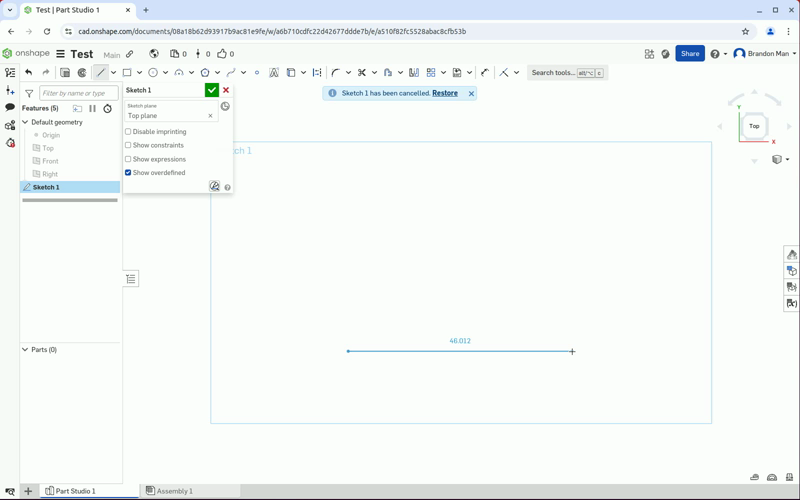
key_down(shift)
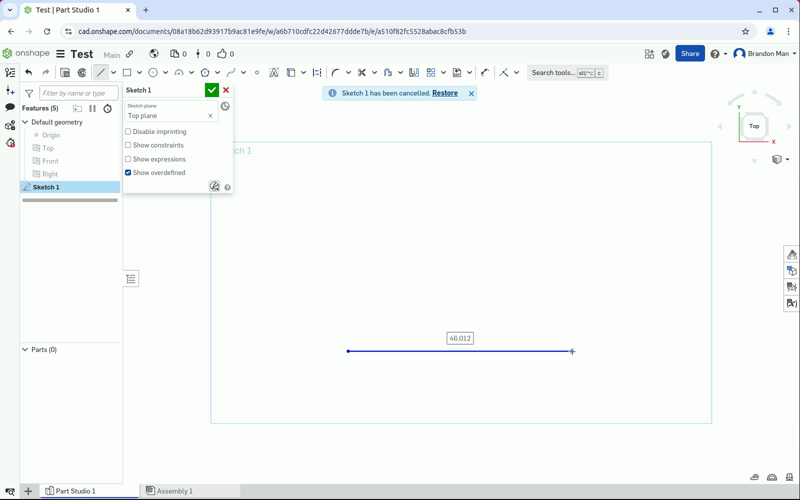
mouse_move(572, 211)
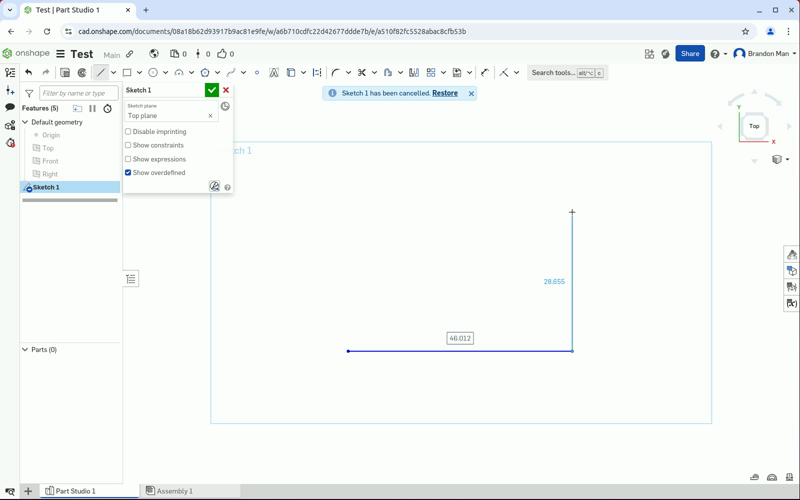
click(572, 211)
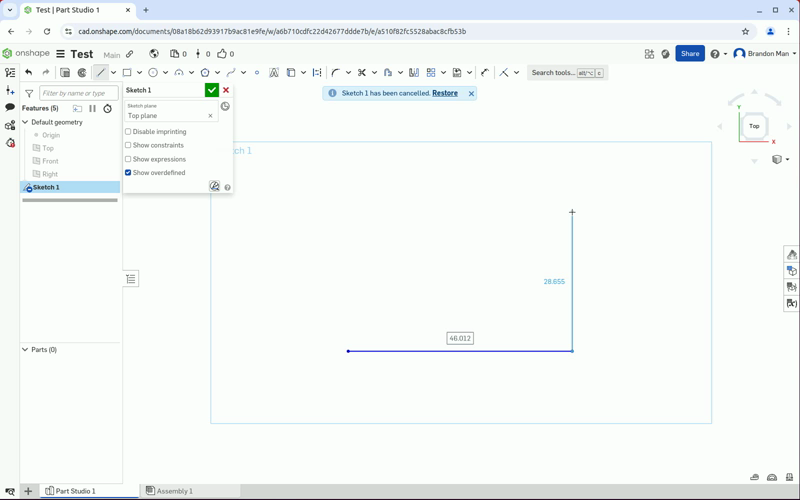
key_up(shift)
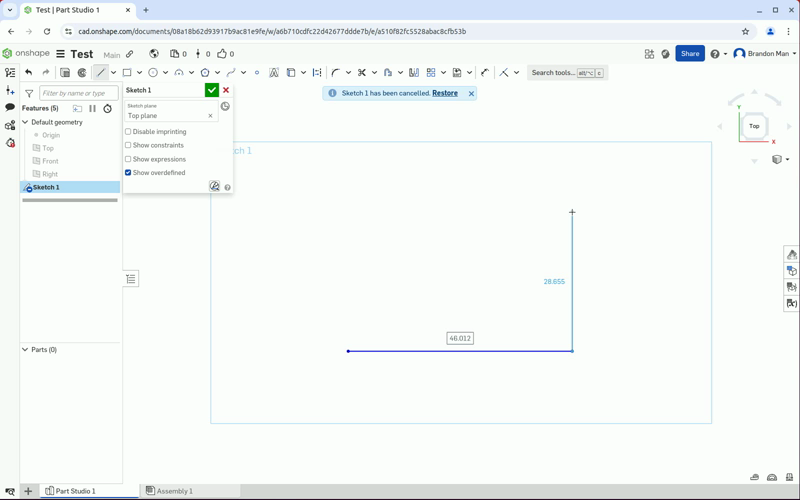
key_down(shift)
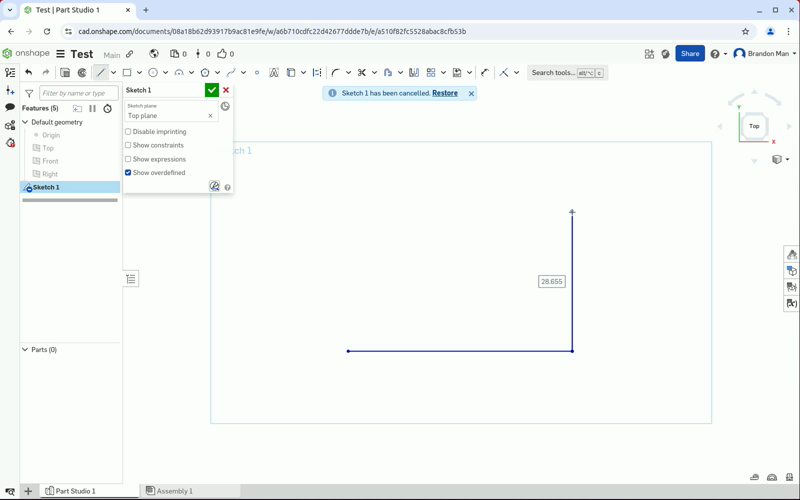
mouse_move(348, 211)
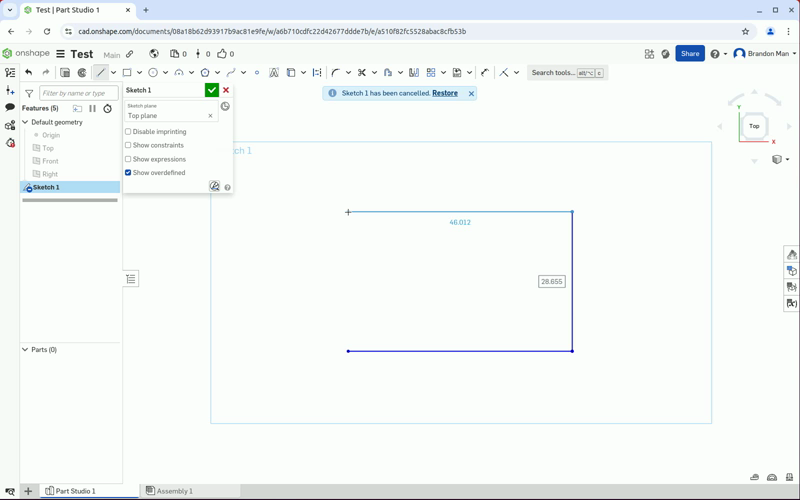
click(348, 211)
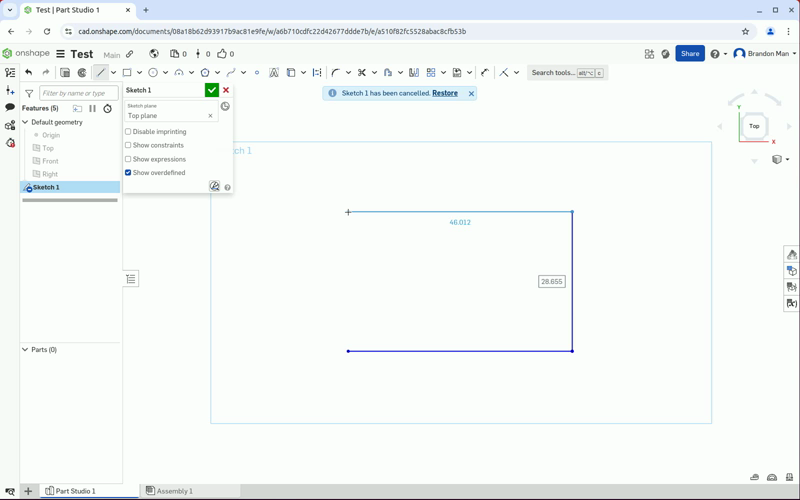
key_up(shift)
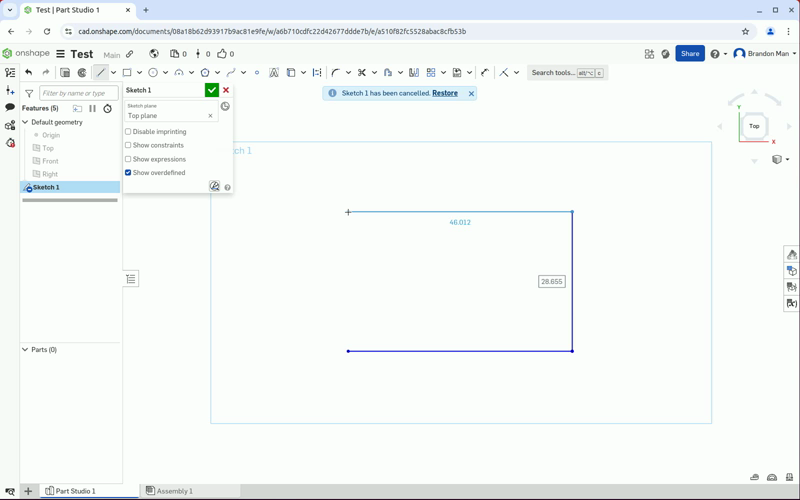
key_down(shift)
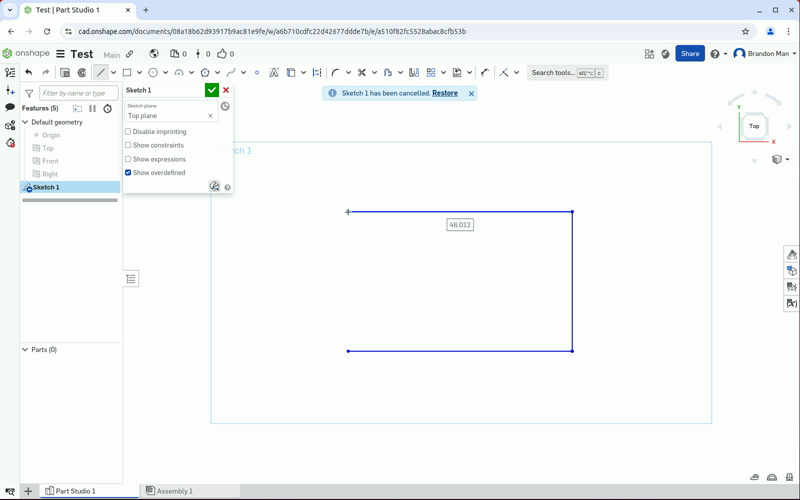
mouse_move(348, 351)
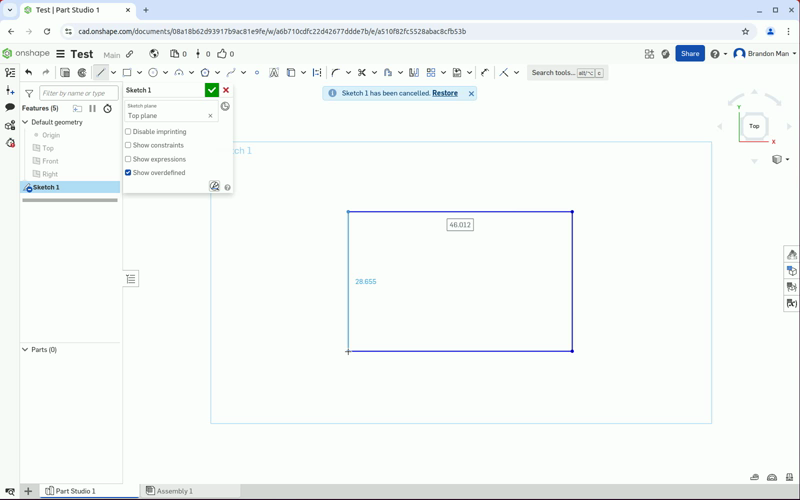
key_up(shift)
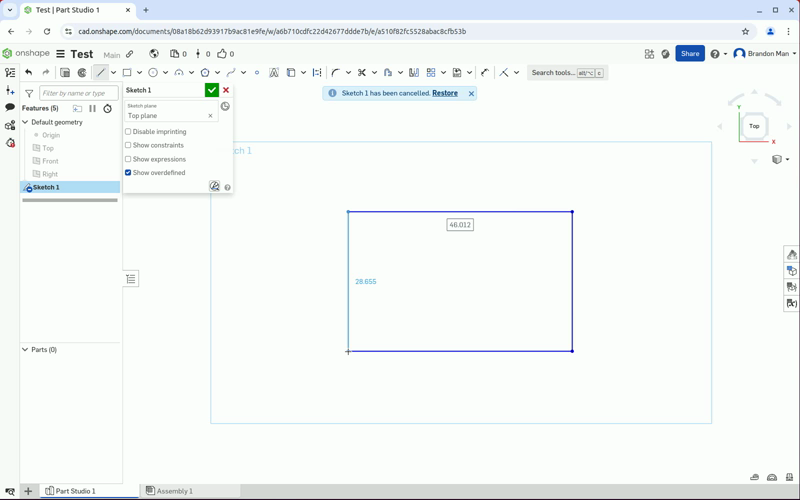
click(348, 351)
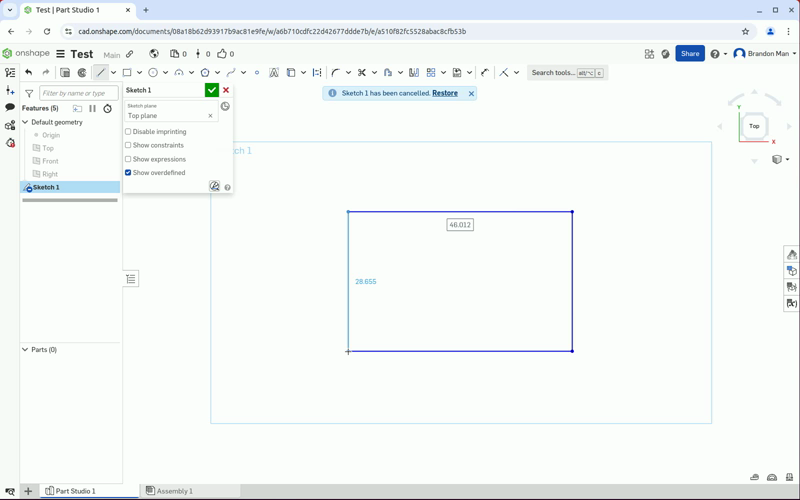
key(esc)
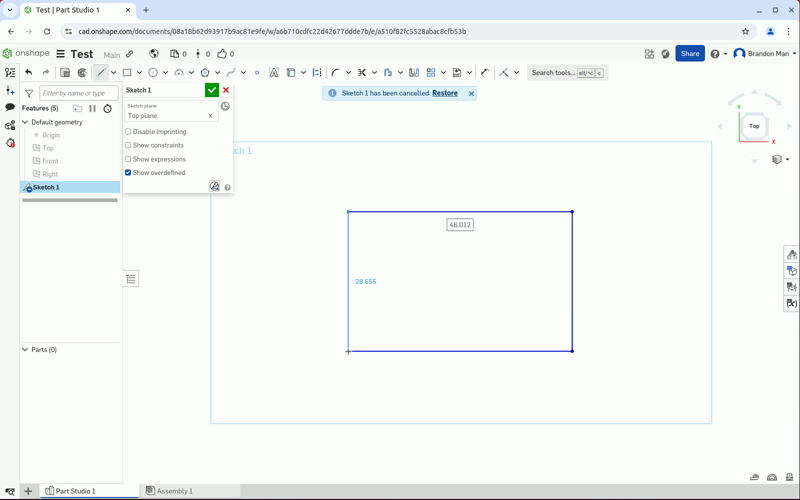
mouse_move(524, 299)
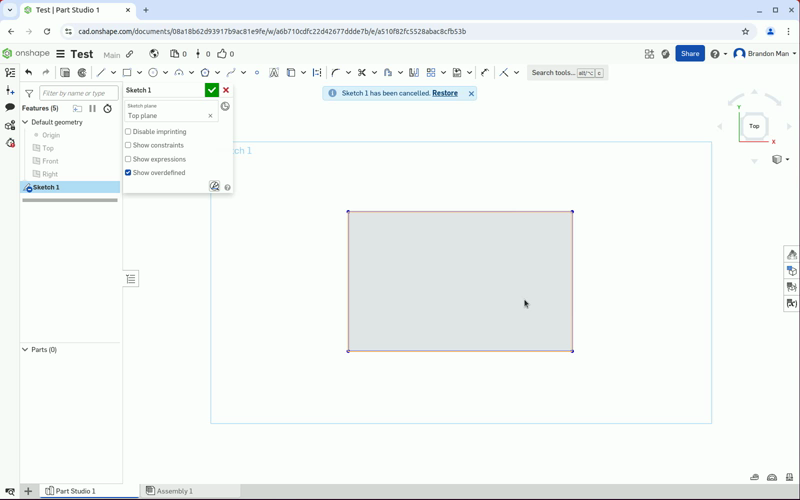
click(524, 299)
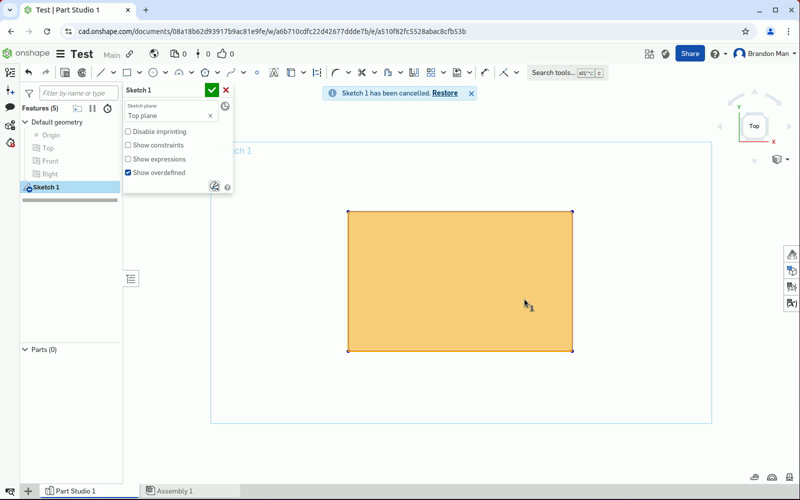
mouse_move(73, 352)
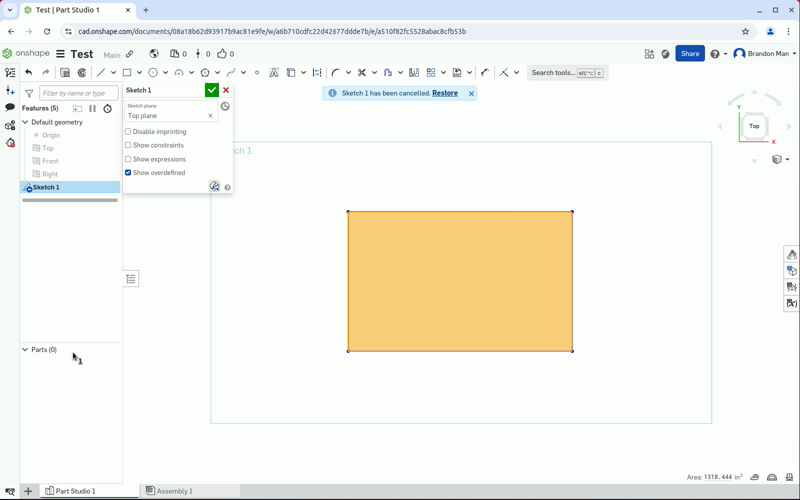
key(shift+y)
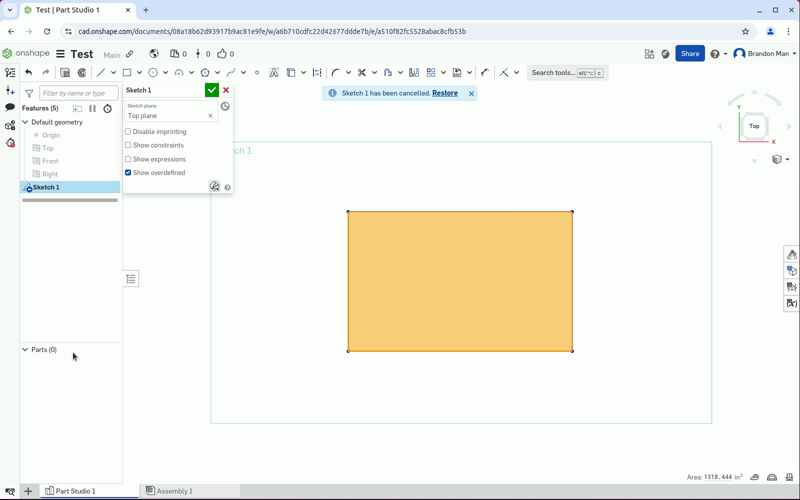
key(shift+e)
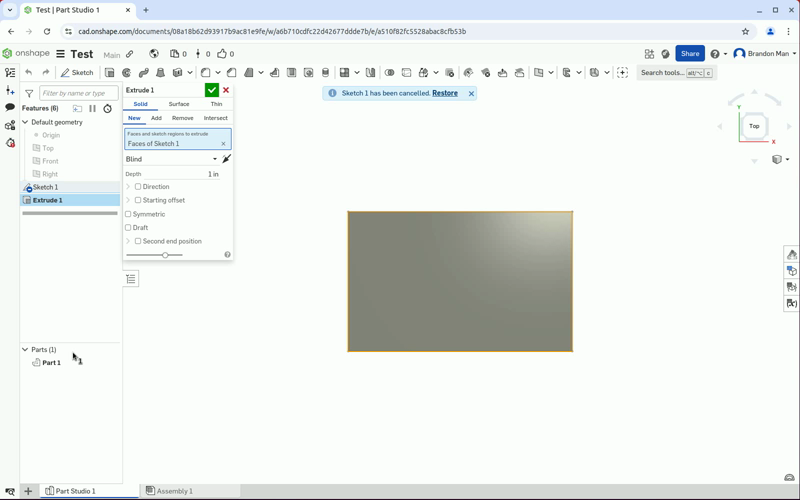
mouse_move(143, 106)
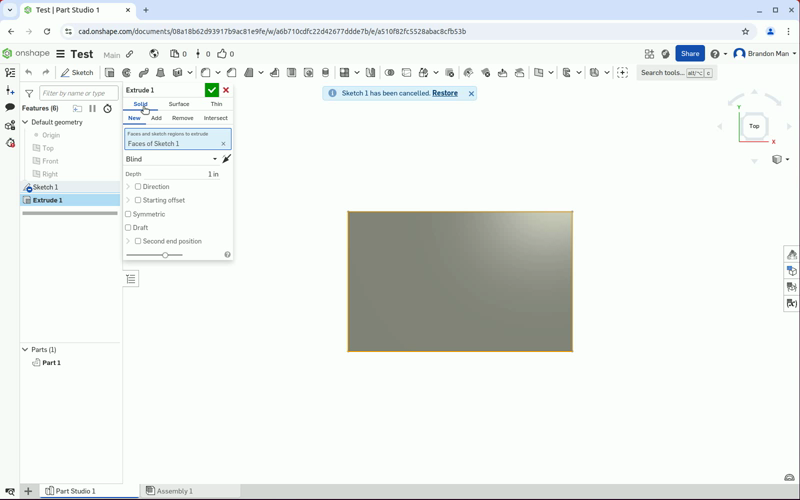
click(143, 106)
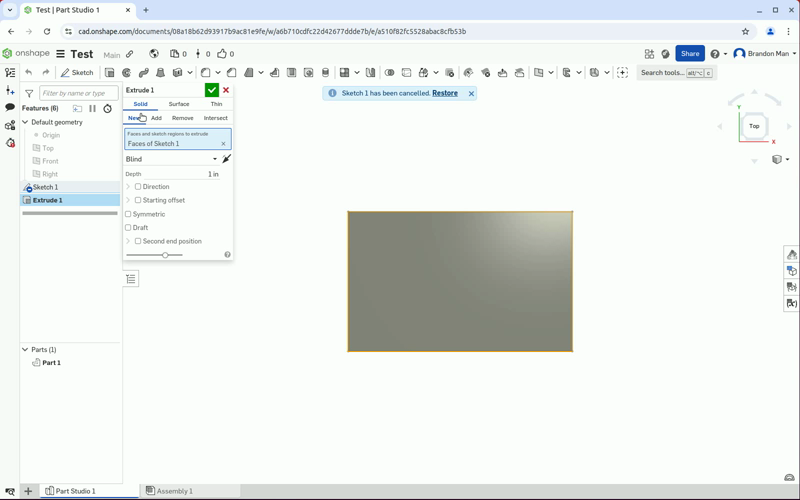
mouse_move(137, 120)
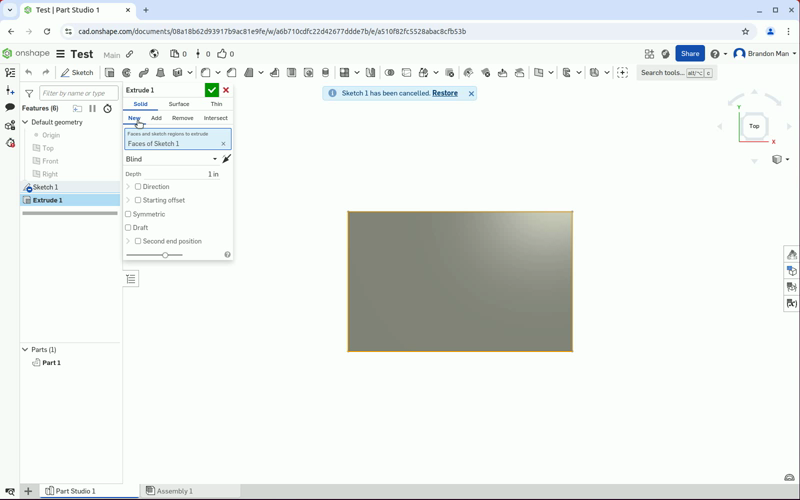
click(137, 120)
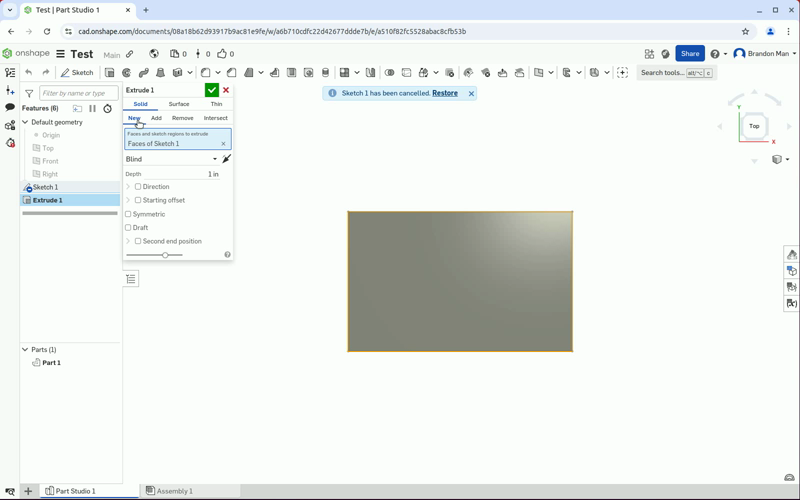
key(tab, 4)
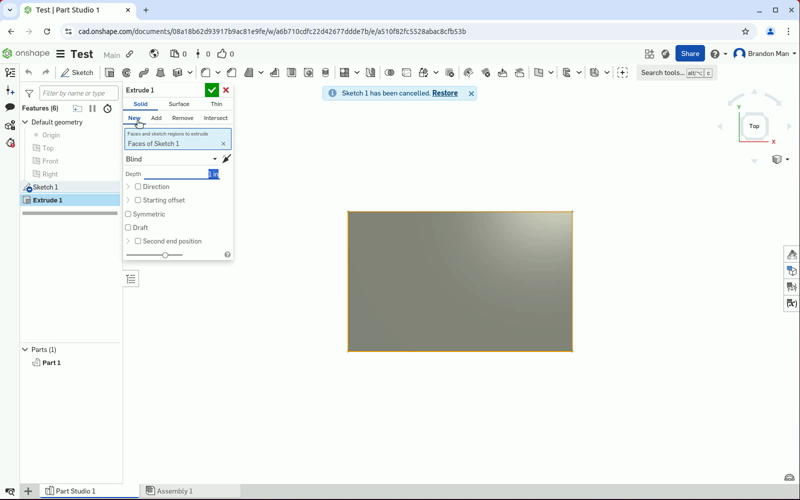
text(8.425)
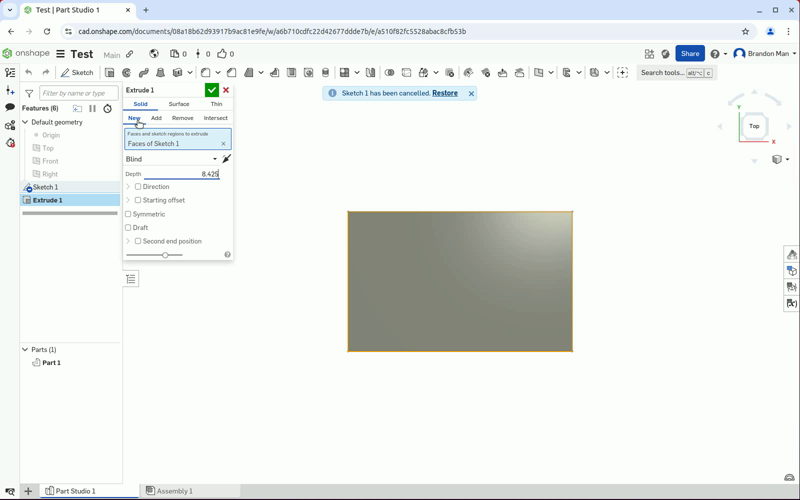
key(enter)
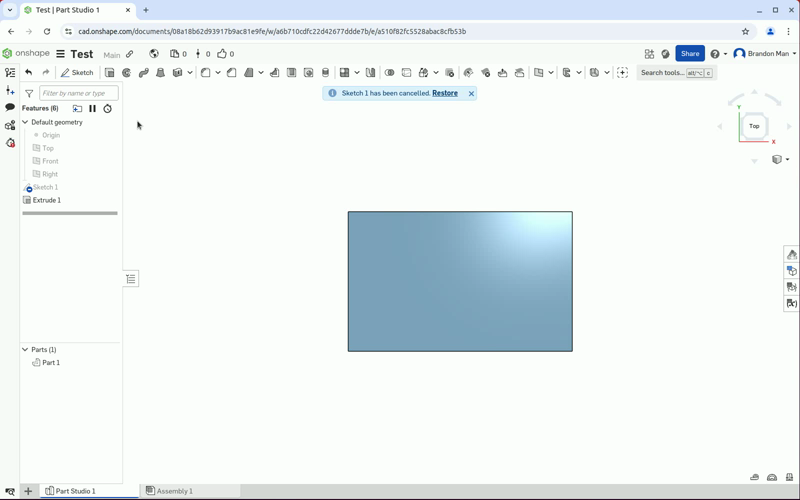
key(shift+h)
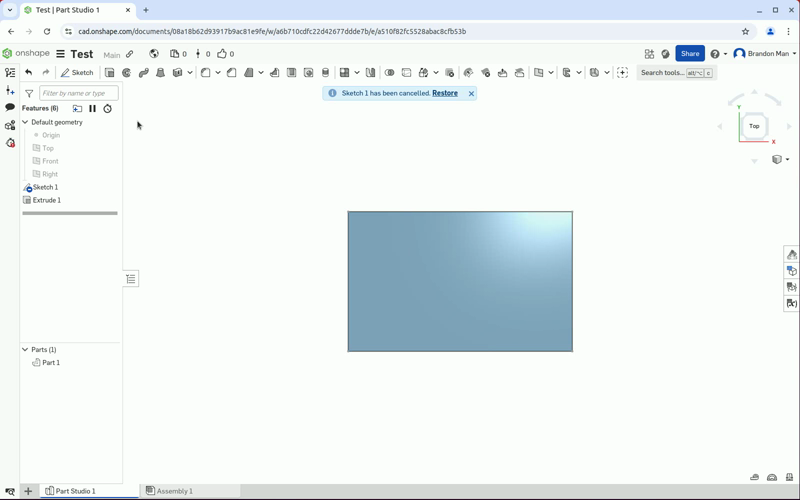
key(shift+h)
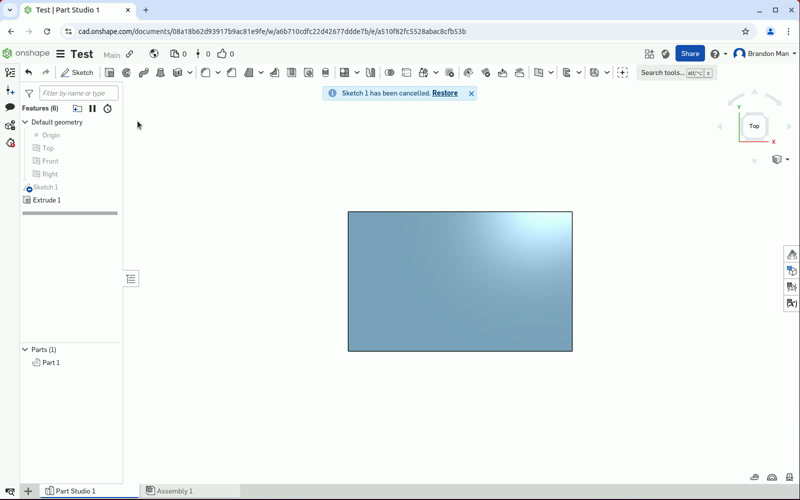
mouse_move(73, 189)
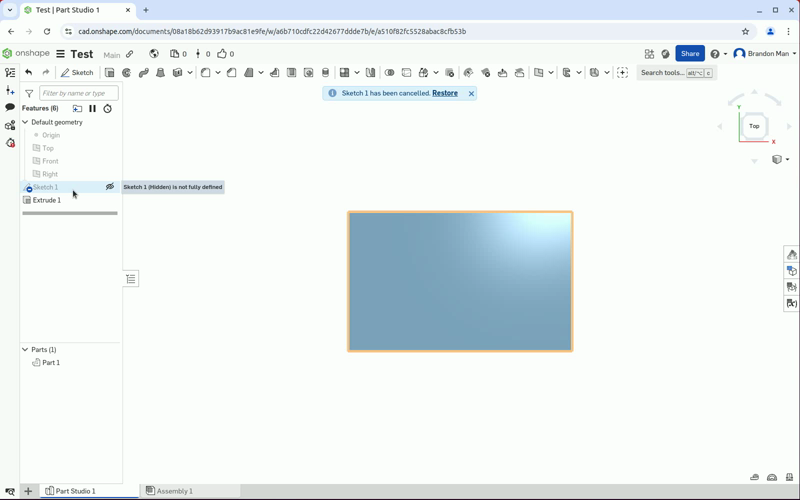
click(73, 189)
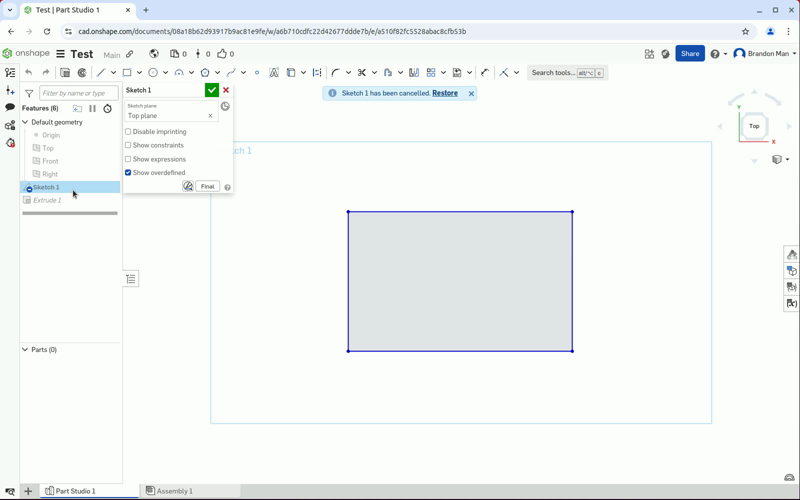
mouse_move(229, 92)
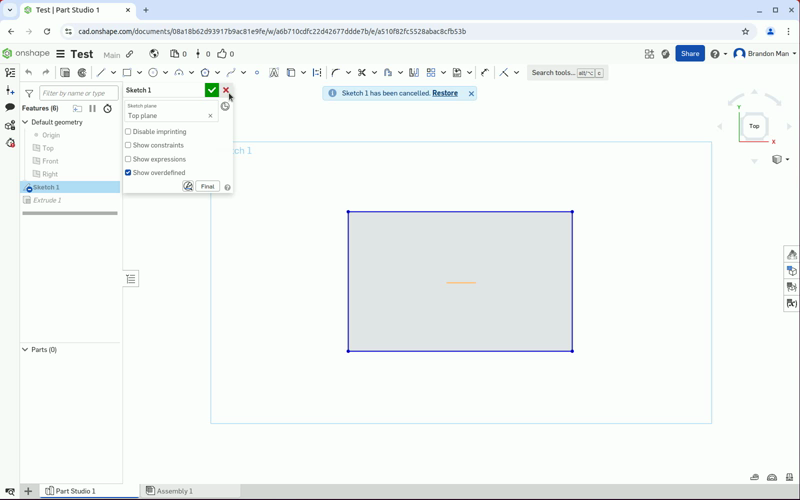
click(229, 92)
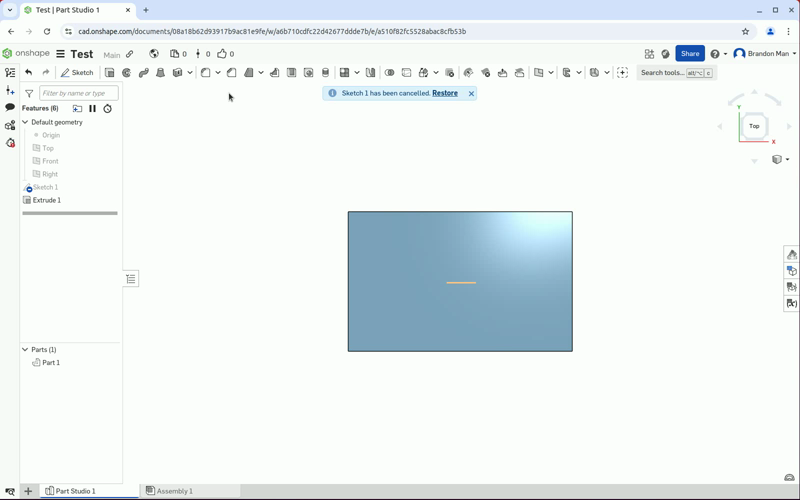
mouse_move(541, 75)
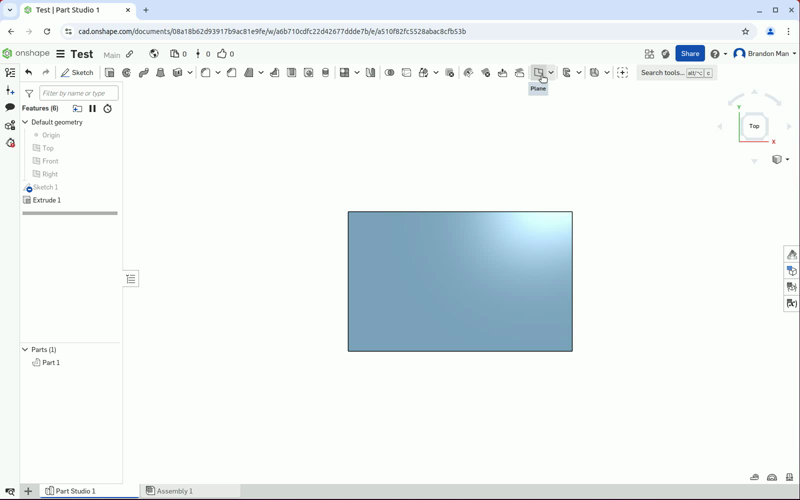
click(541, 75)
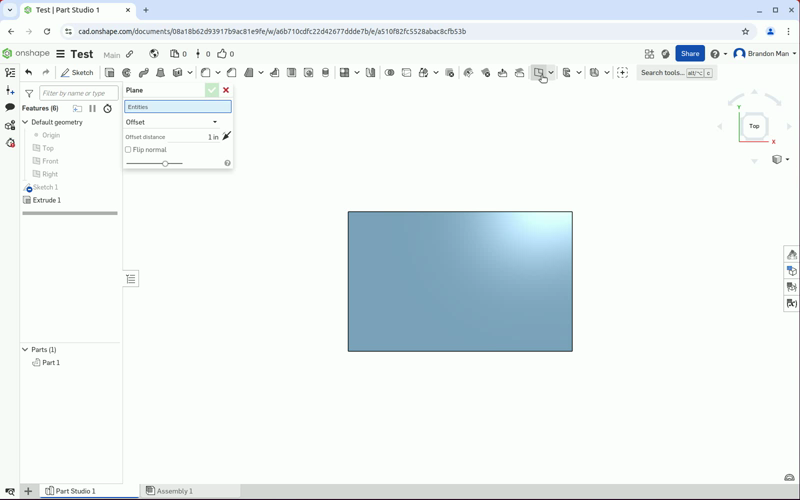
mouse_move(73, 150)
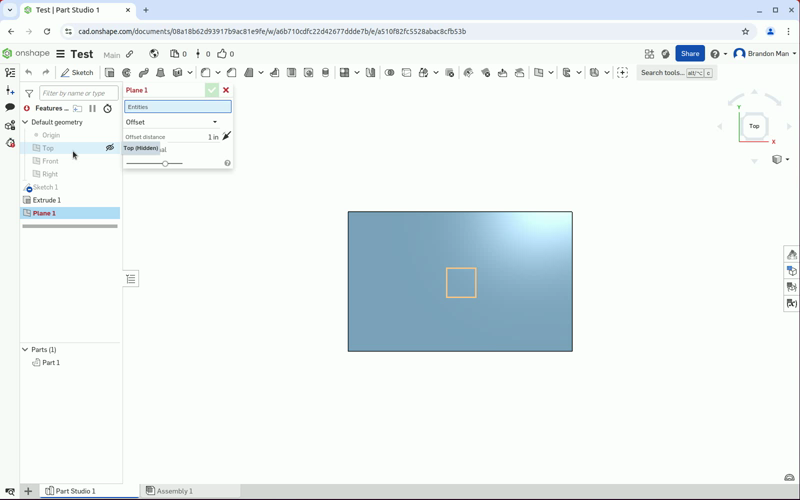
click(73, 150)
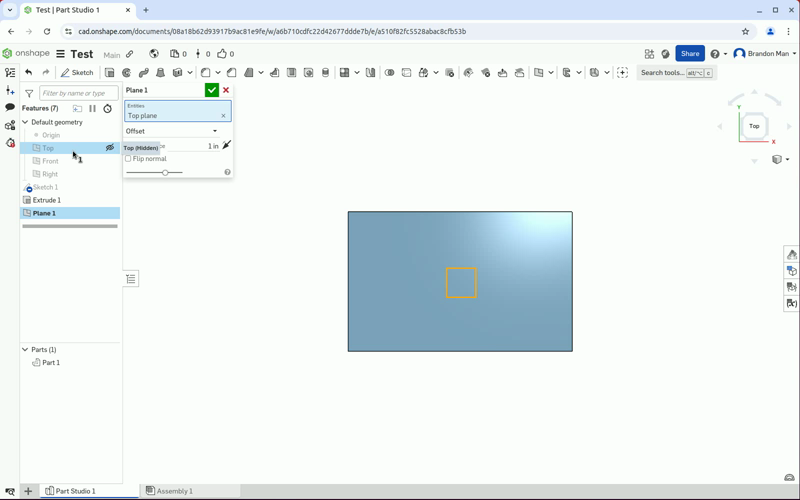
key(tab, 2)
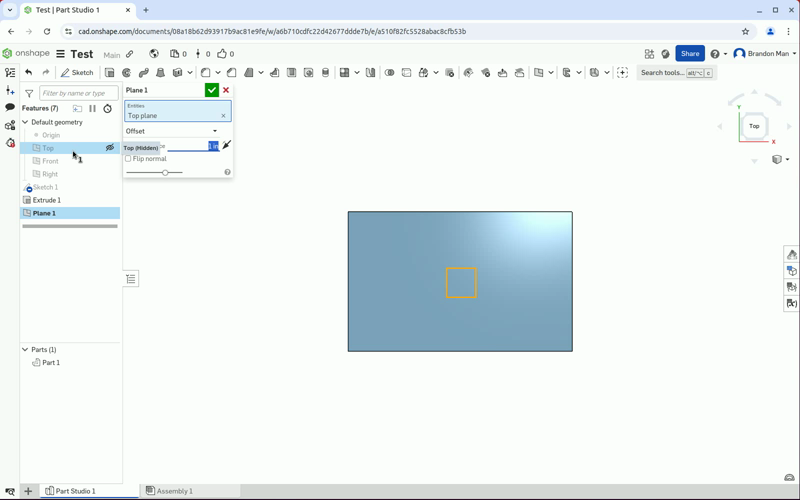
text(8.411)
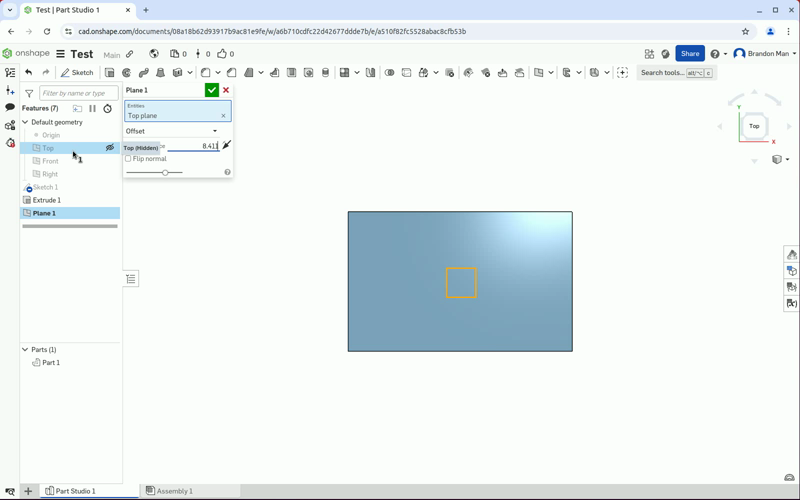
key(enter, 2)
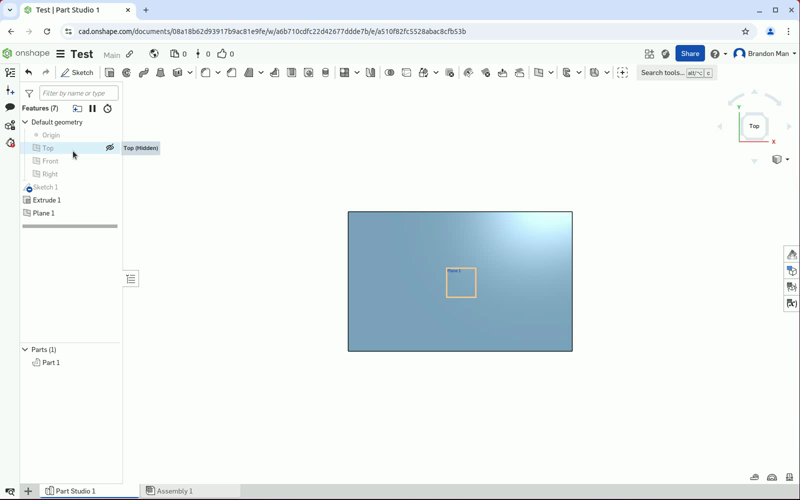
key(shift+s)
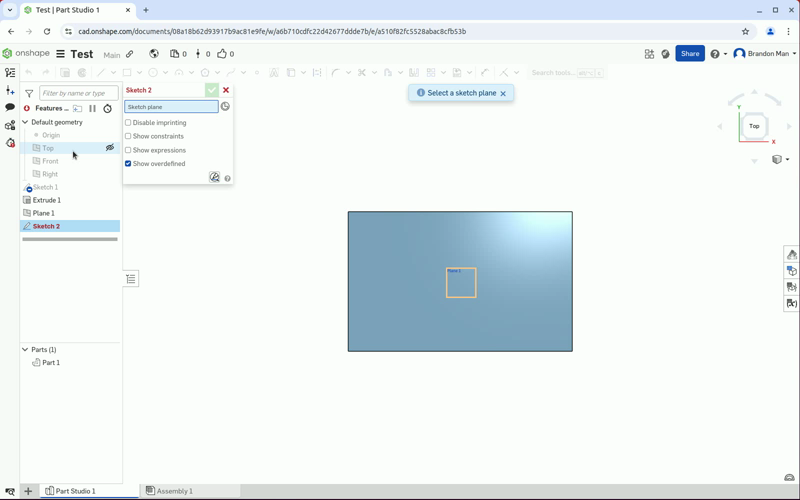
mouse_move(73, 215)
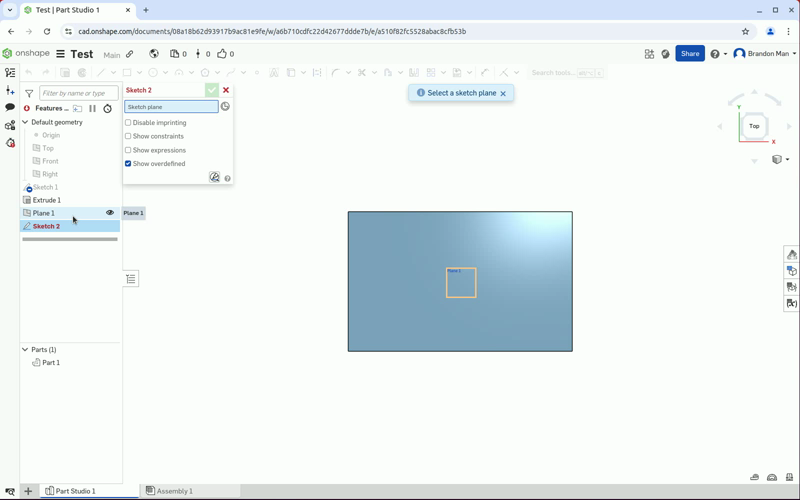
click(73, 215)
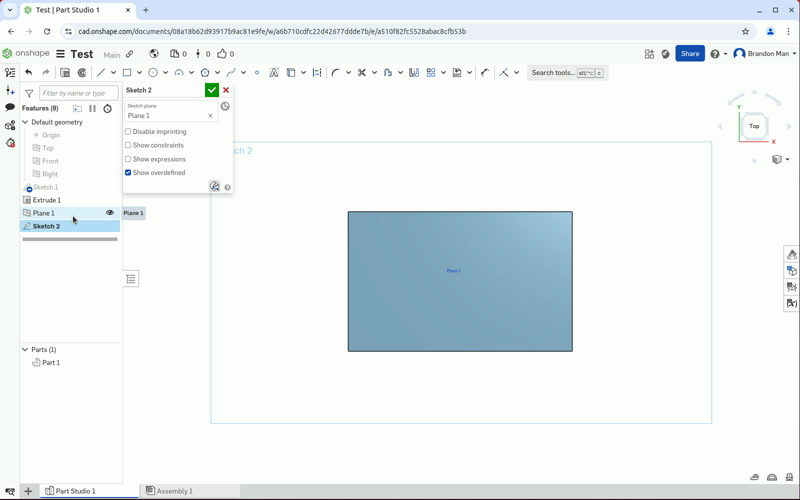
mouse_move(73, 352)
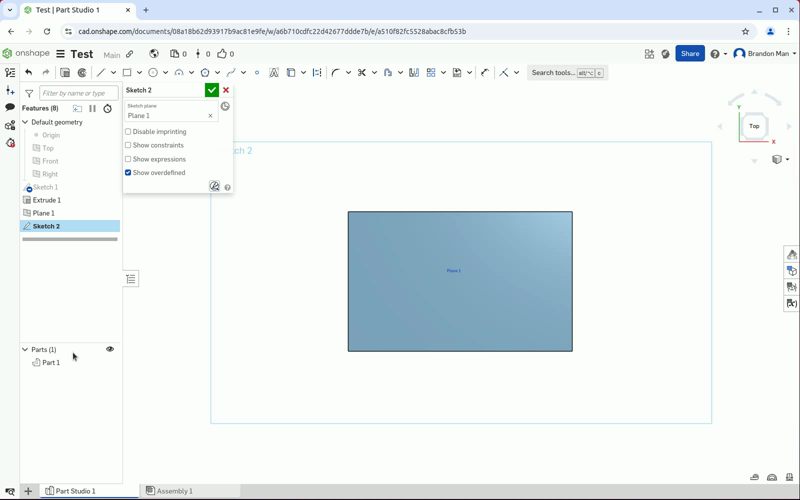
key(y)
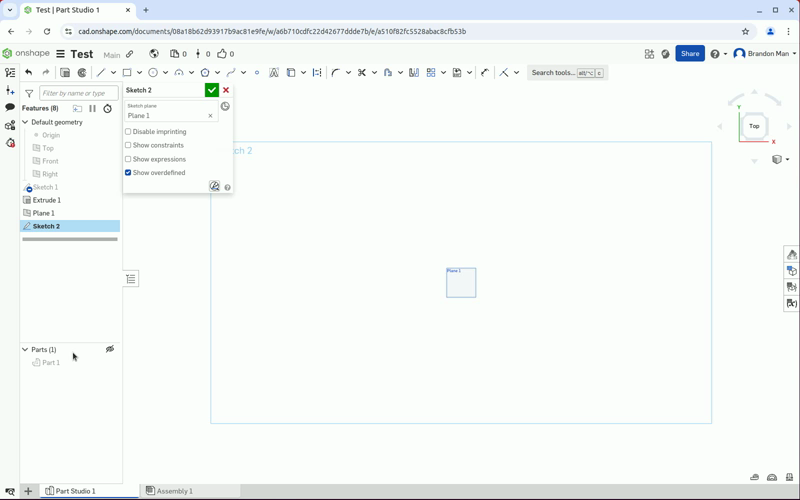
key(c)
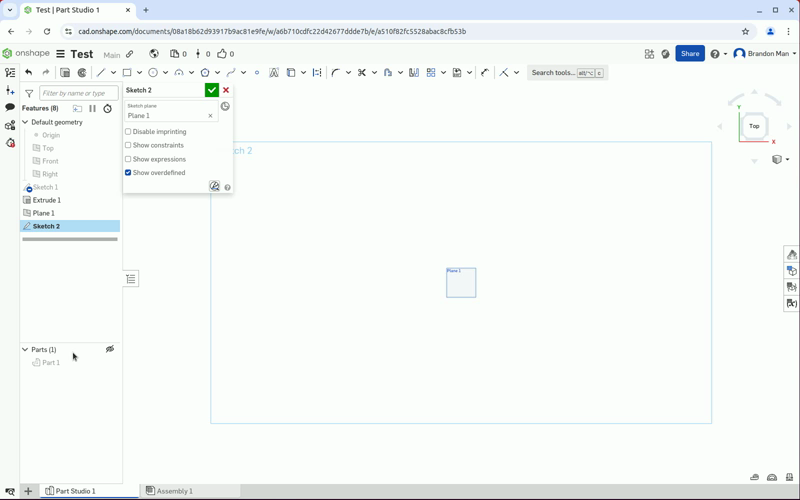
key_down(shift)
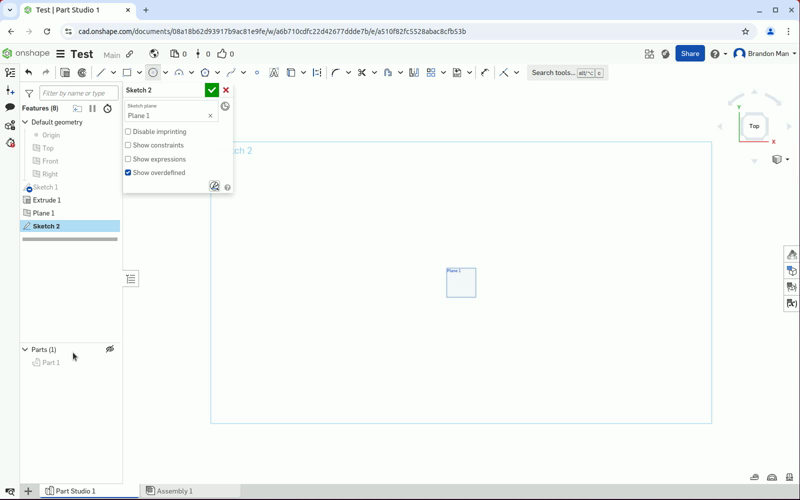
mouse_move(504, 316)
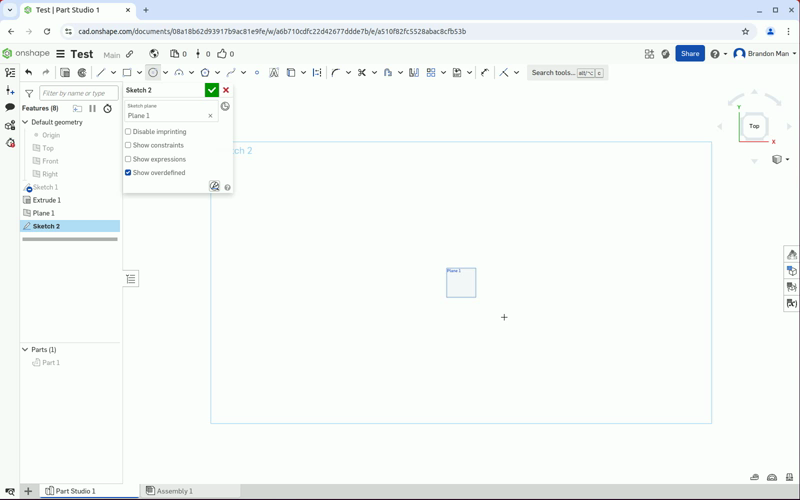
click(504, 316)
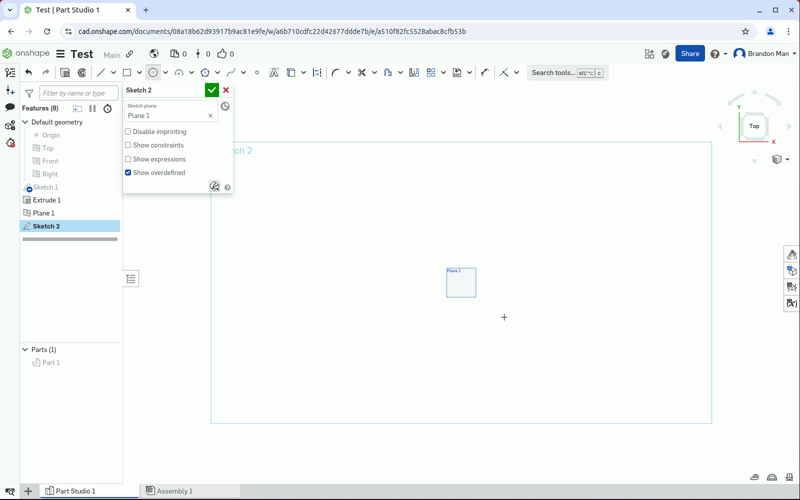
key_up(shift)
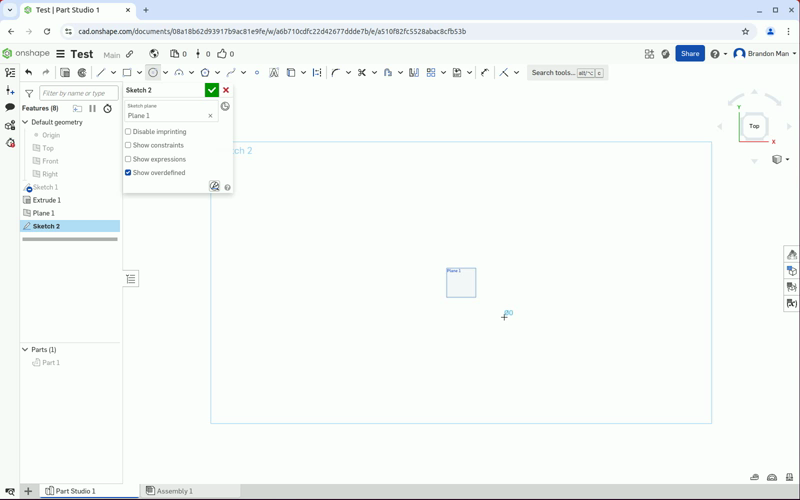
mouse_move(528, 316)
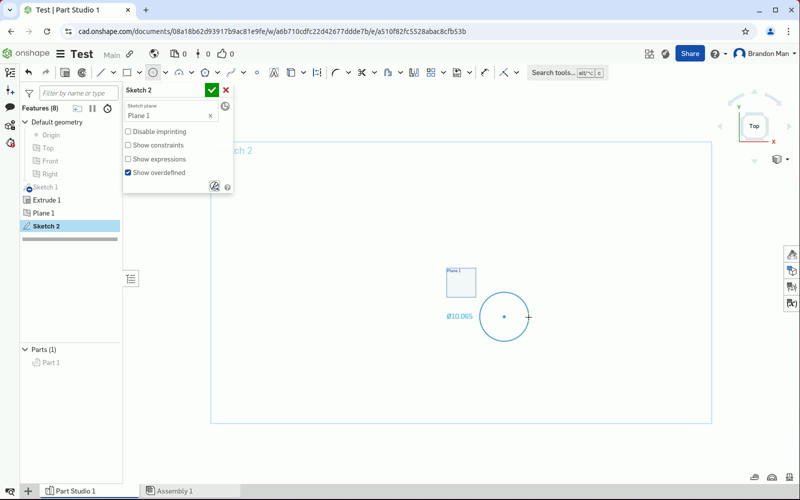
click(528, 316)
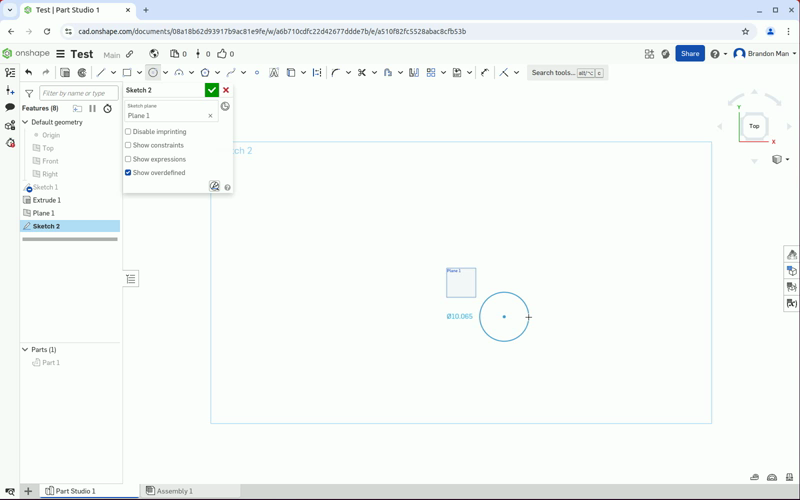
key(esc)
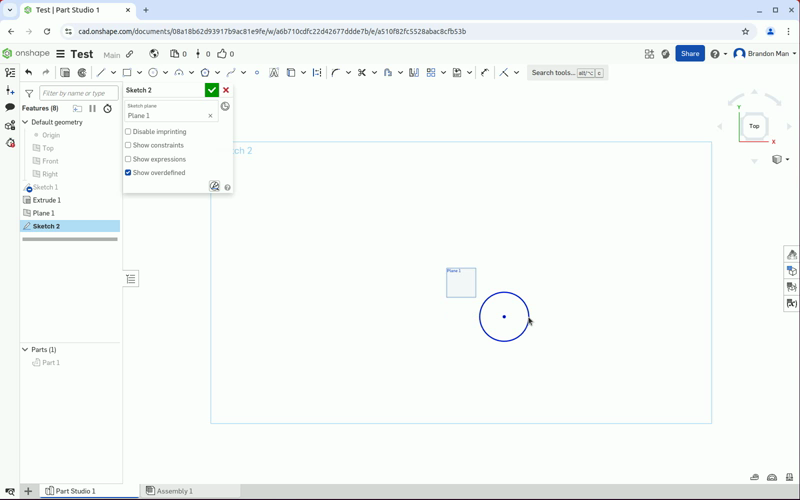
mouse_move(511, 325)
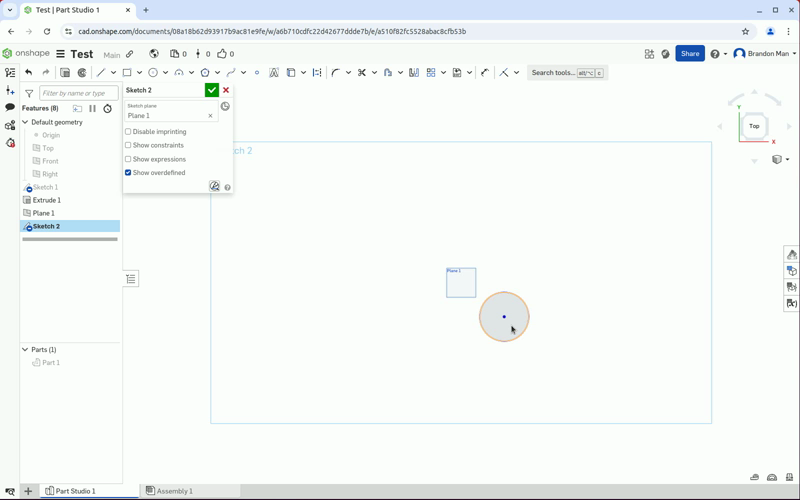
click(511, 325)
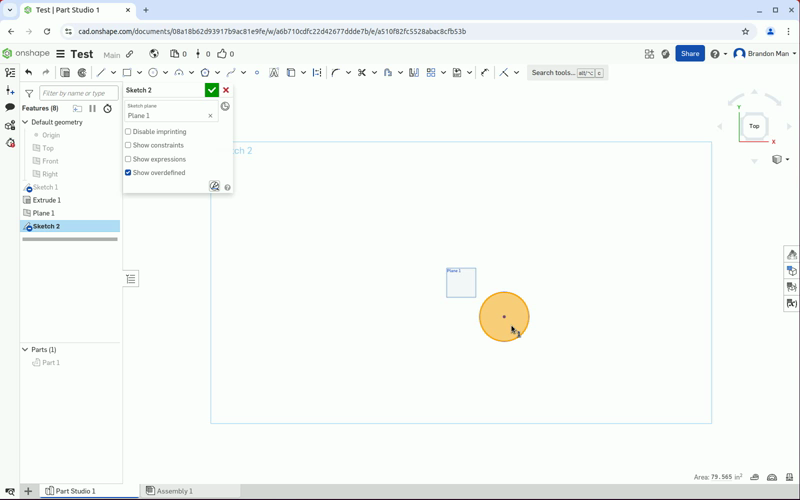
mouse_move(73, 352)
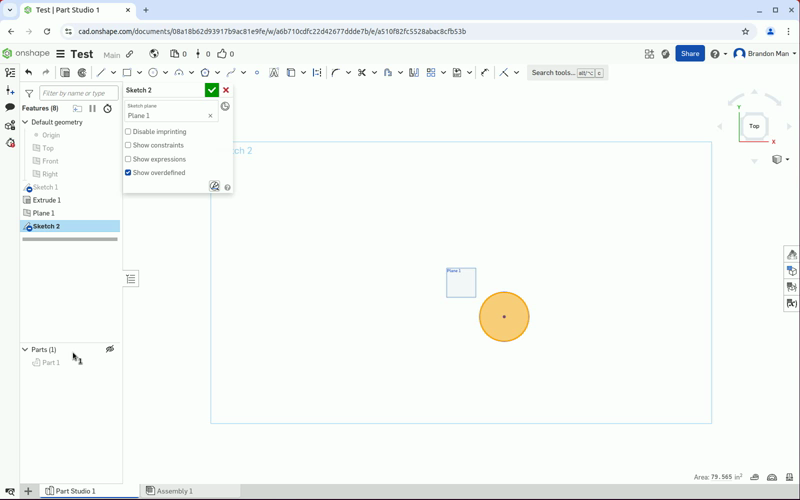
key(shift+y)
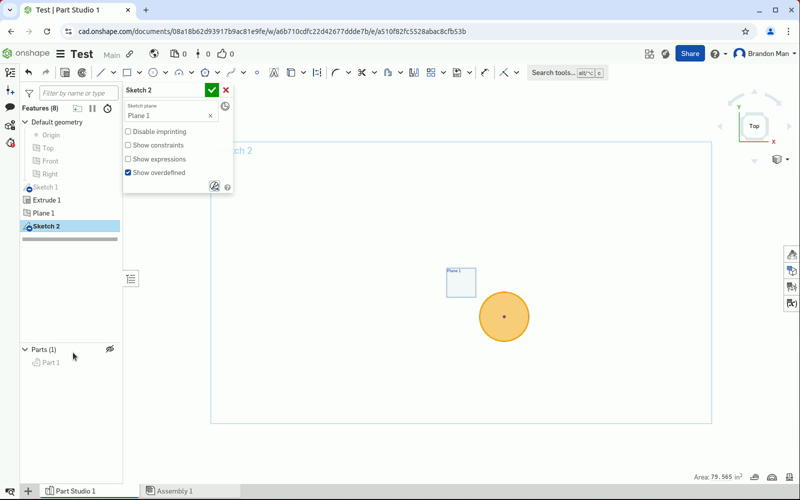
key(shift+e)
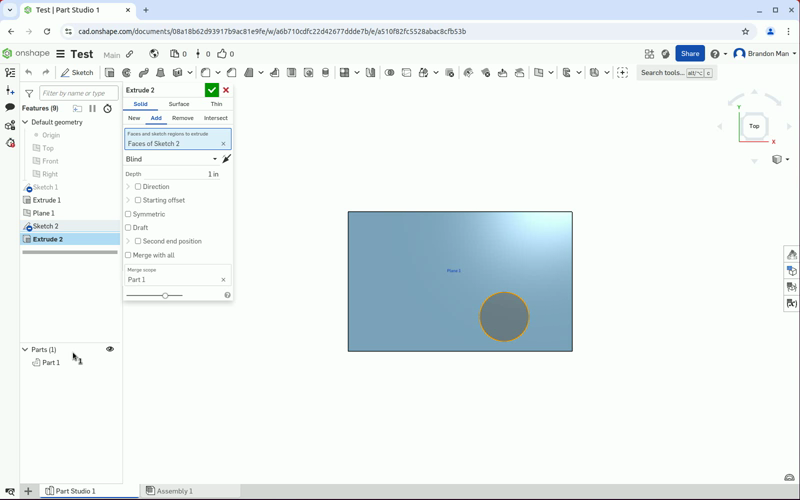
mouse_move(143, 106)
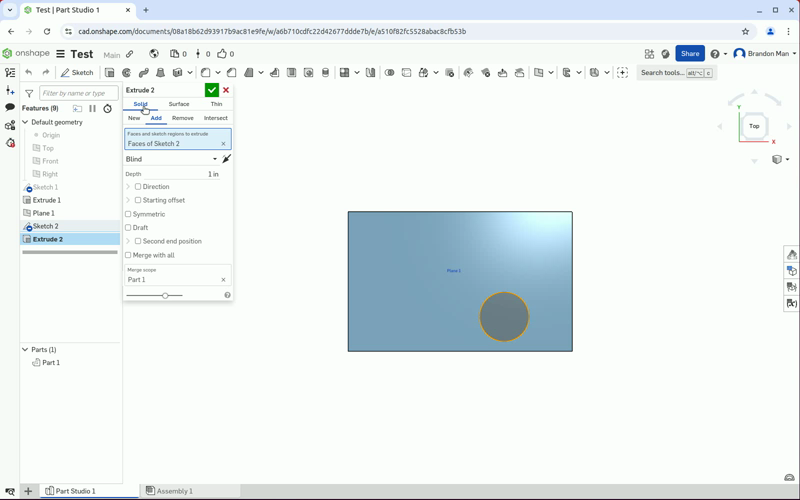
click(143, 106)
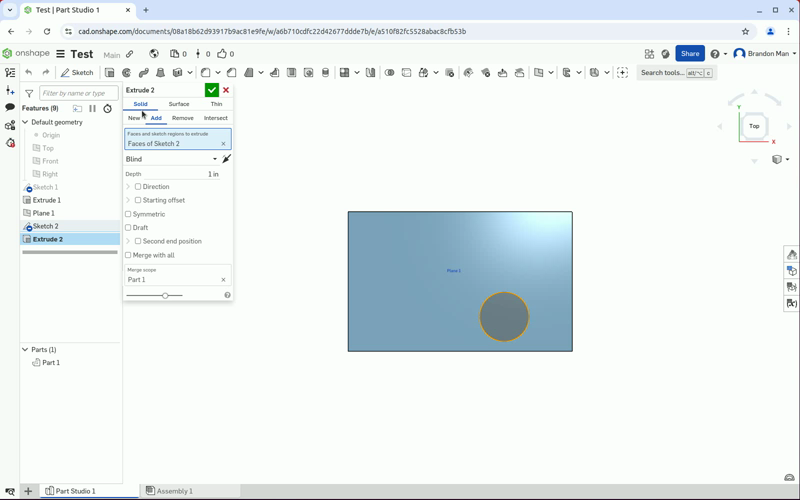
mouse_move(137, 120)
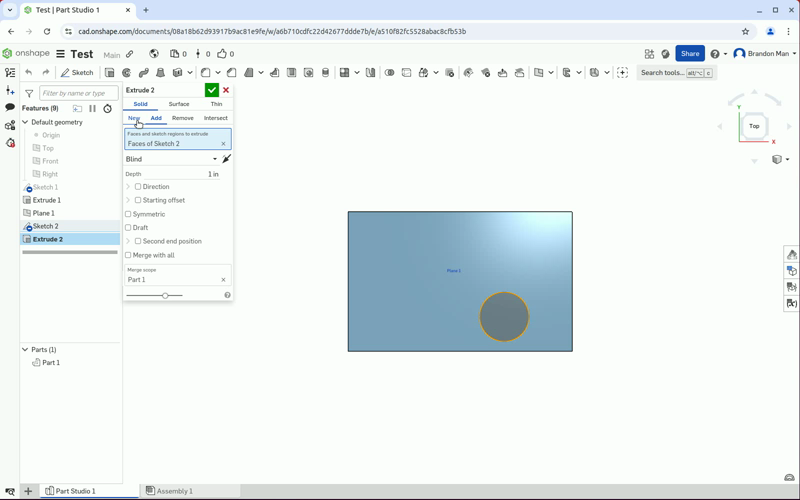
click(137, 120)
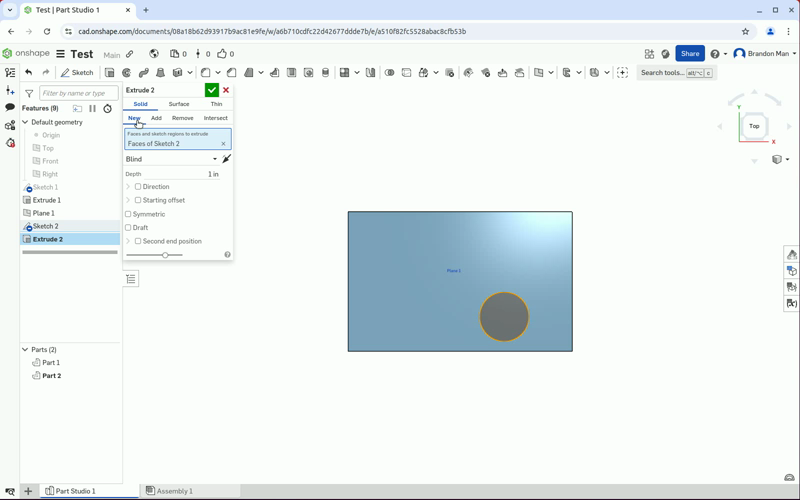
key(tab, 4)
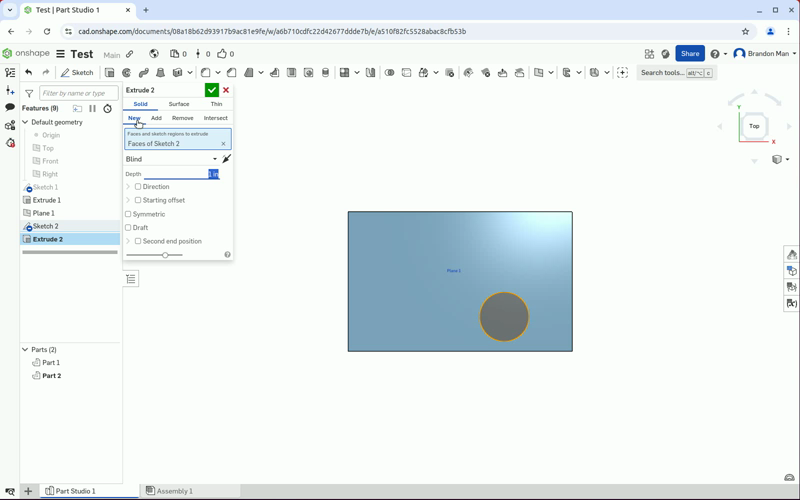
text(8.425)
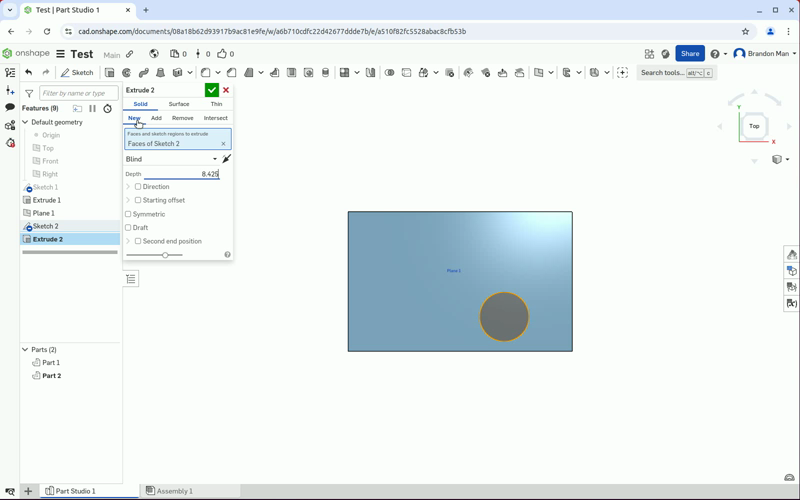
key(enter)
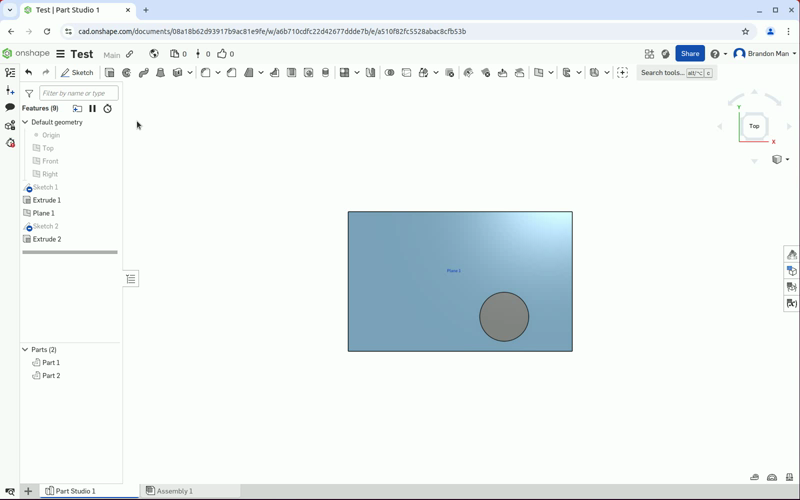
key(shift+h)
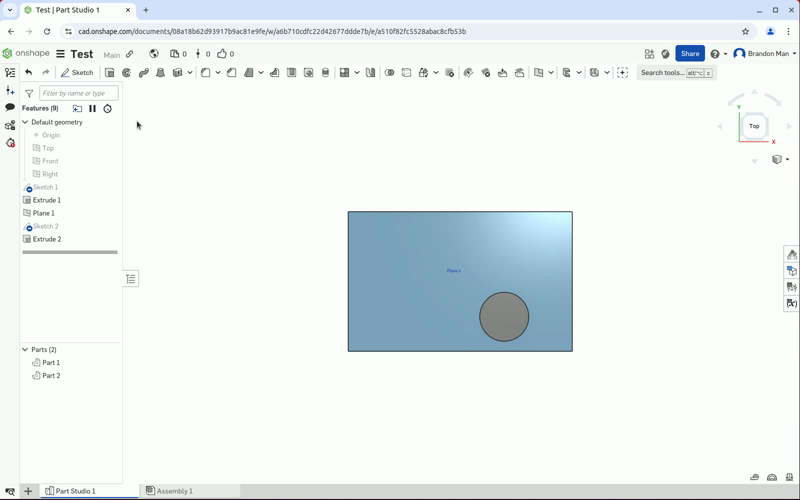
key(shift+h)
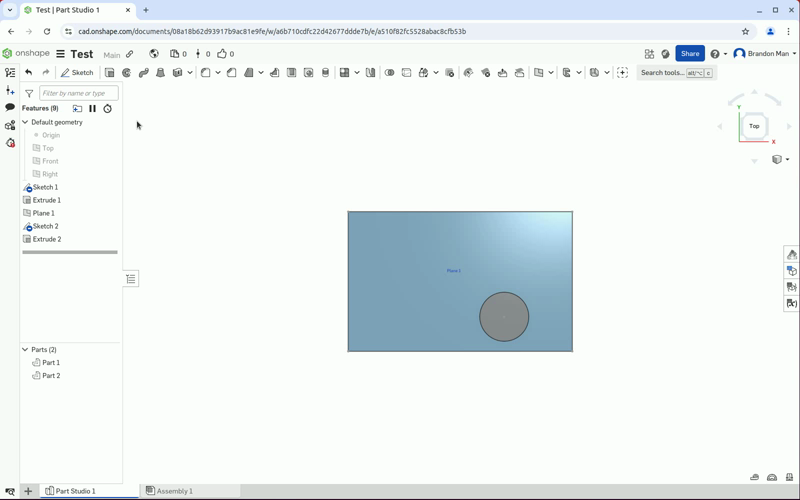
key(shift+7)
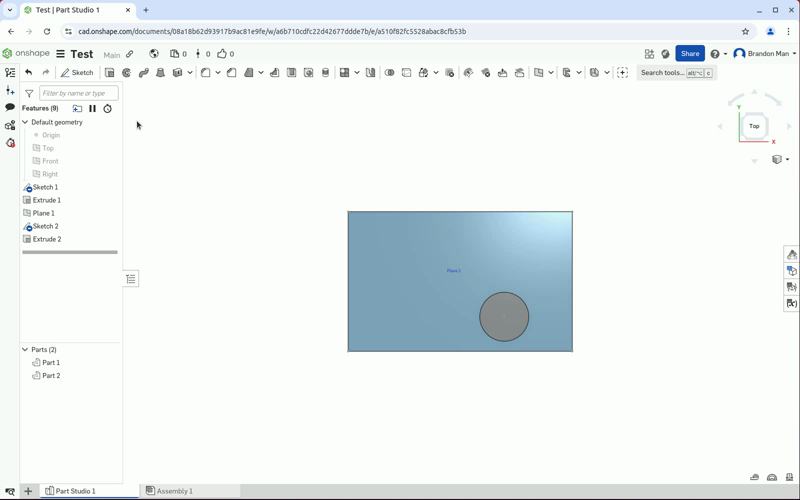
key(up, 3)
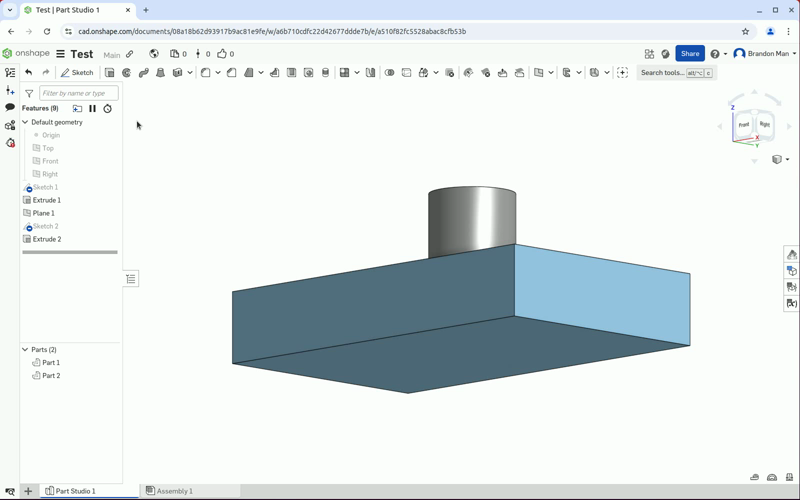
key(left, 3)
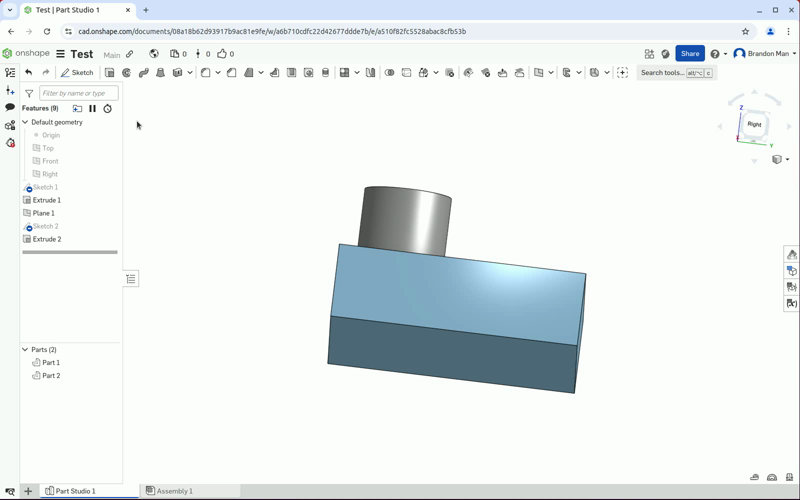
key(right, 3)
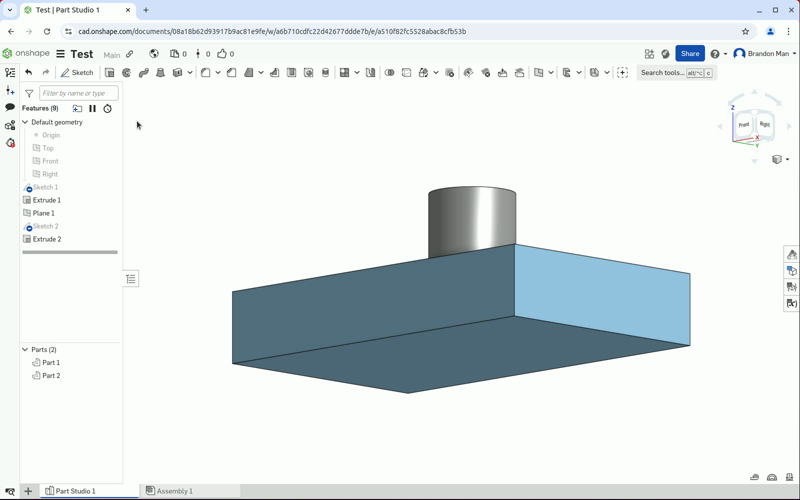
key(down, 3)
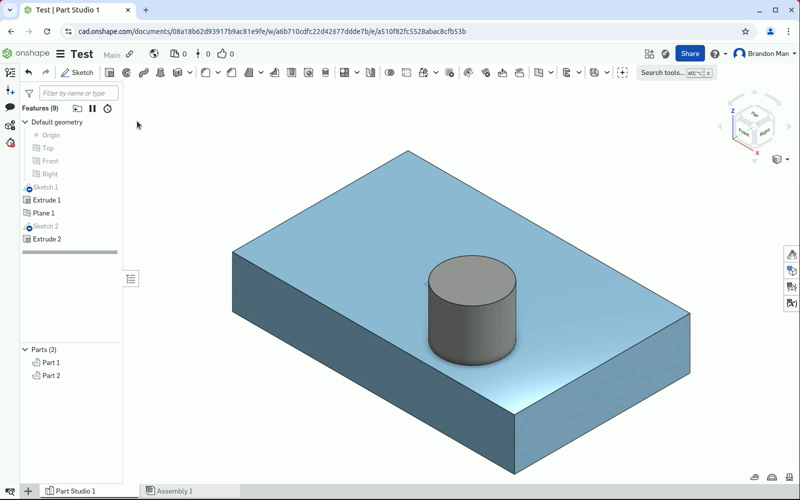
mouse_move(73, 189)
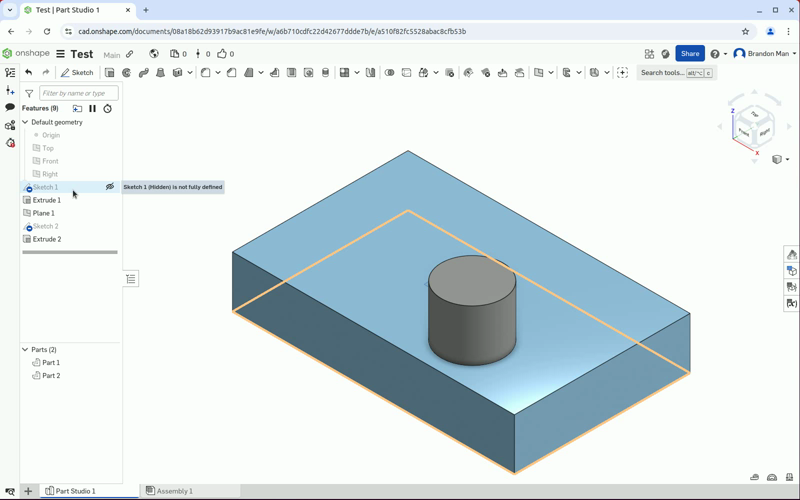
click(73, 189)